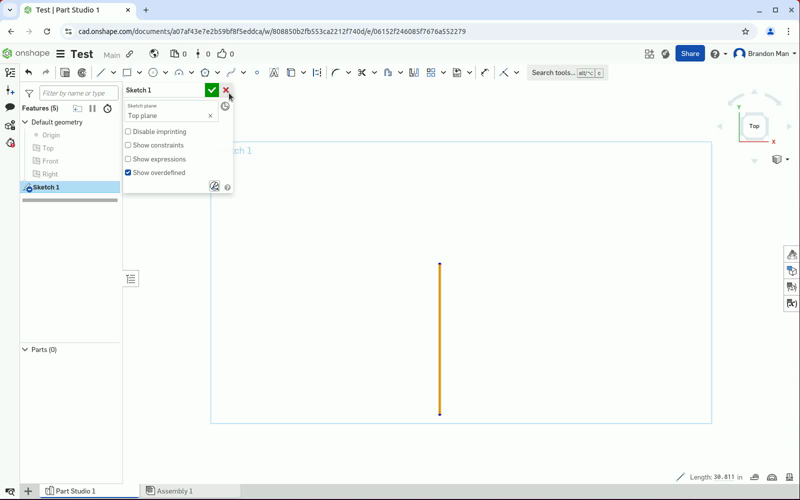
key(shift+h)
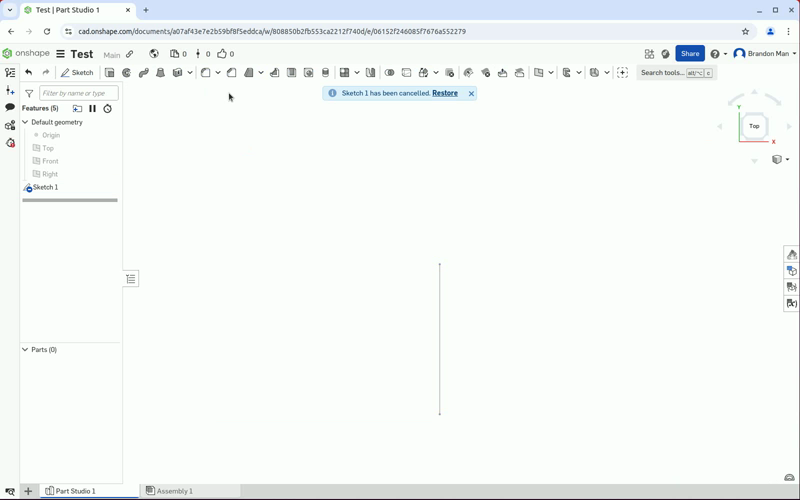
key(shift+s)
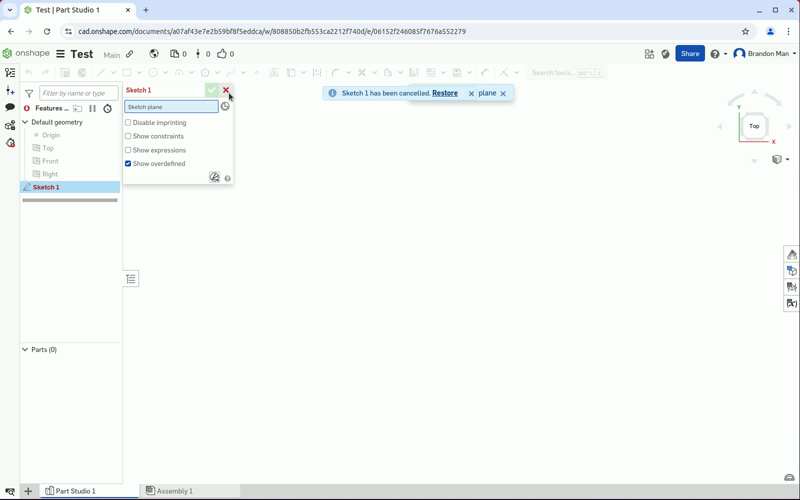
mouse_move(73, 150)
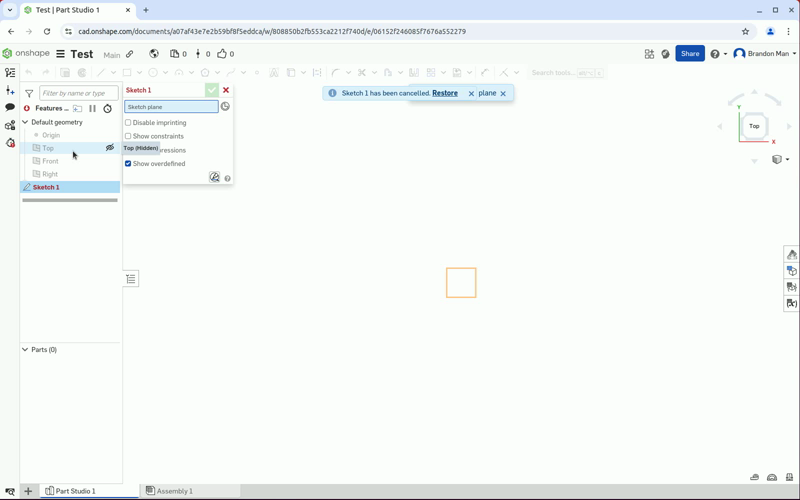
click(73, 150)
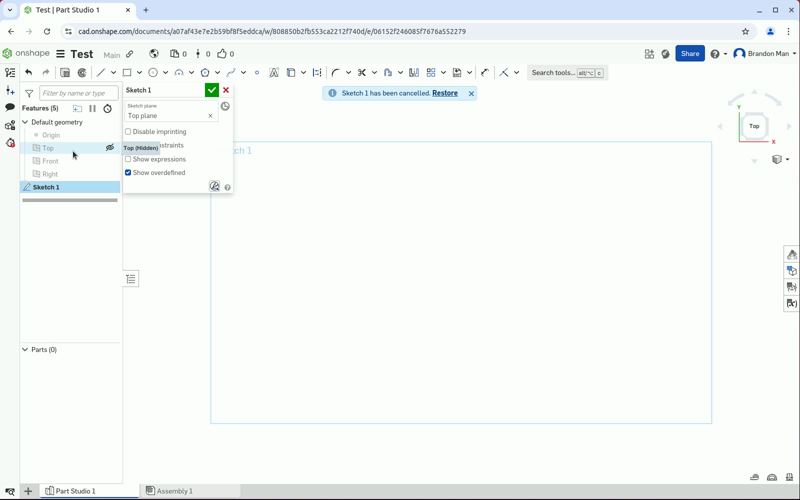
mouse_move(73, 352)
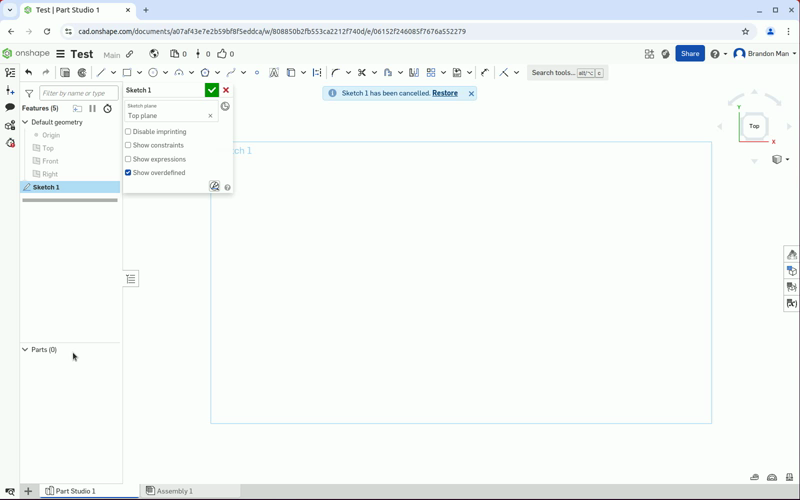
key(y)
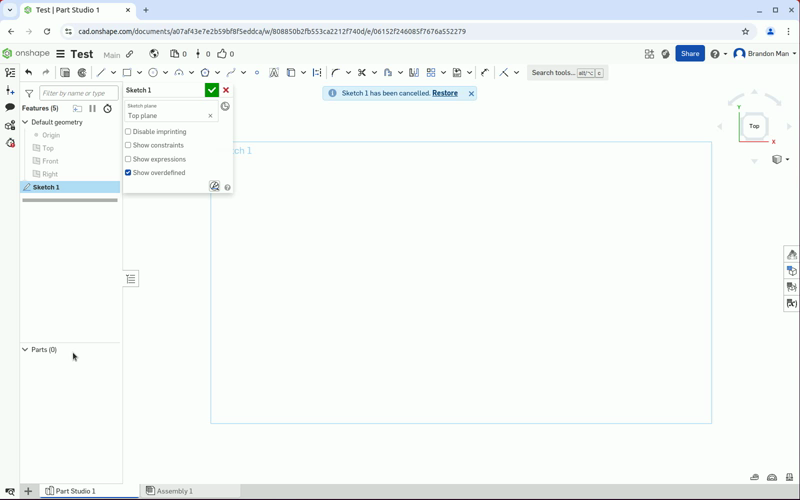
key(c)
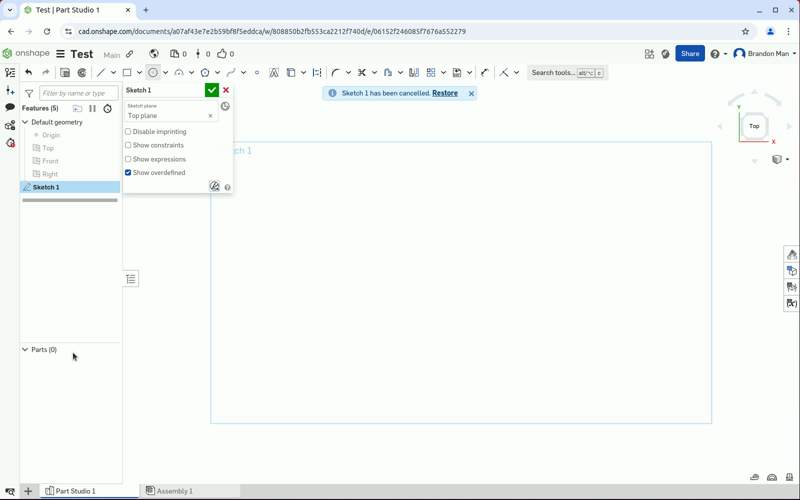
key_down(shift)
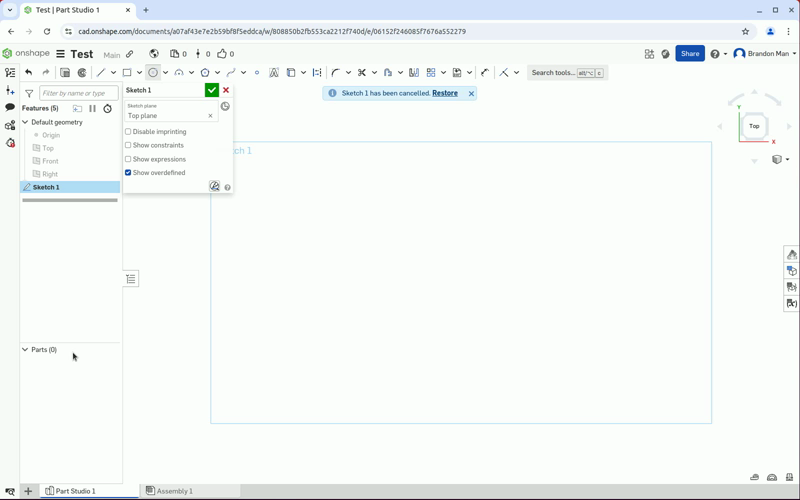
mouse_move(460, 282)
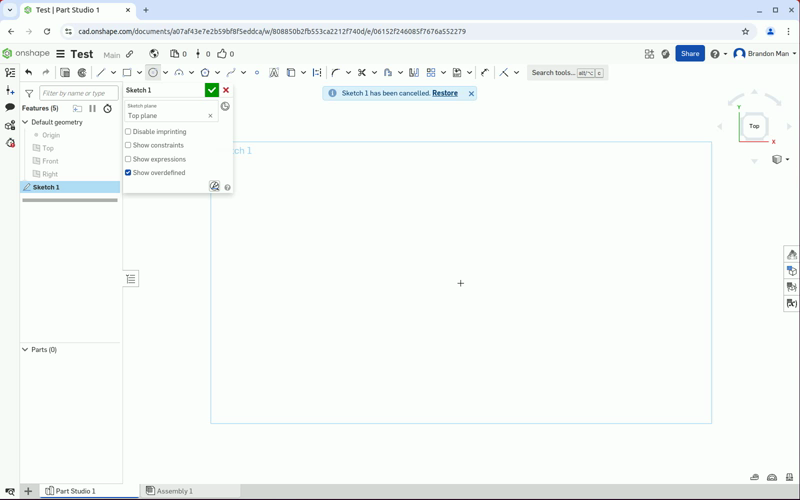
click(460, 282)
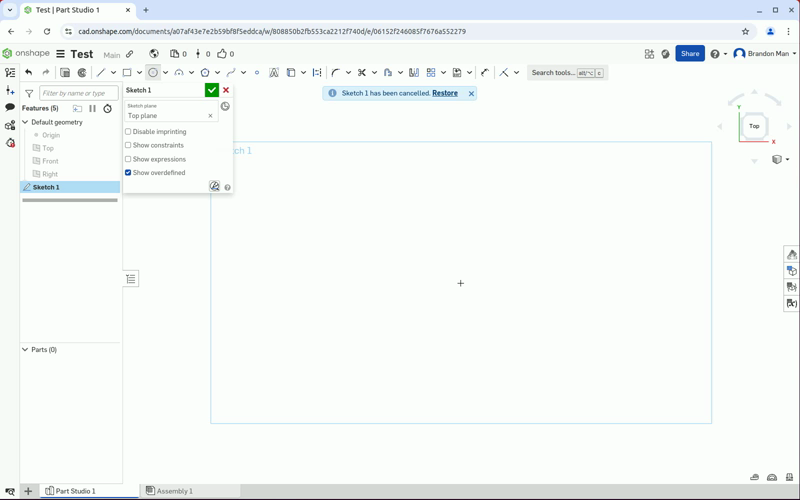
key_up(shift)
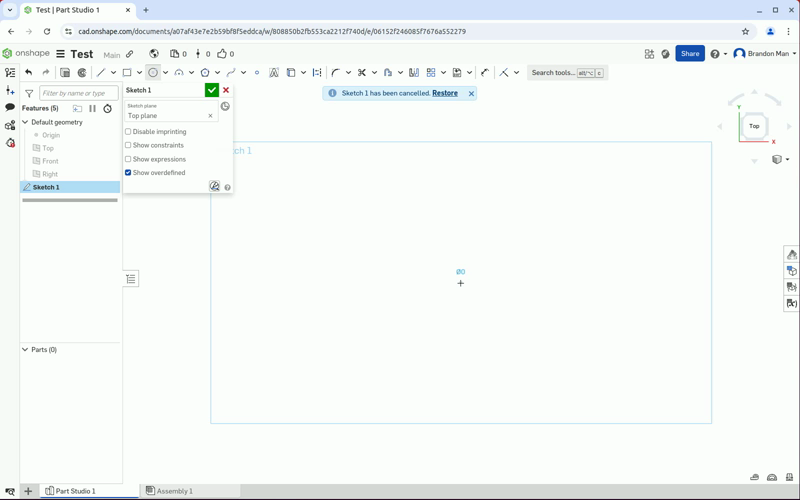
mouse_move(533, 282)
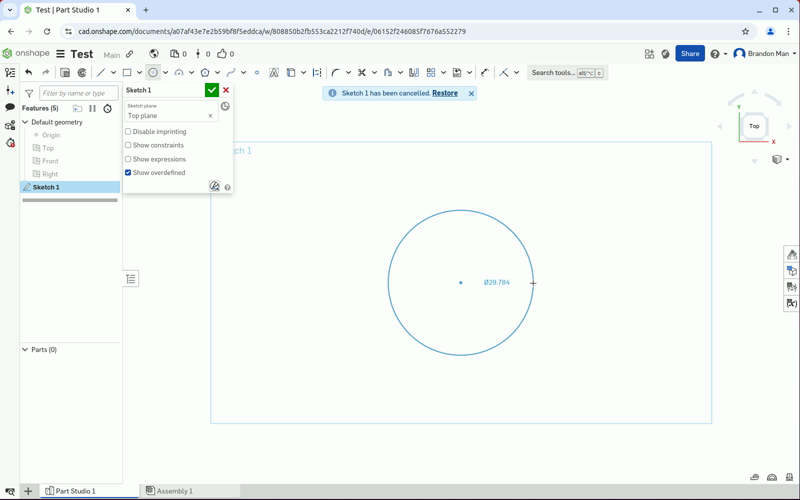
click(533, 282)
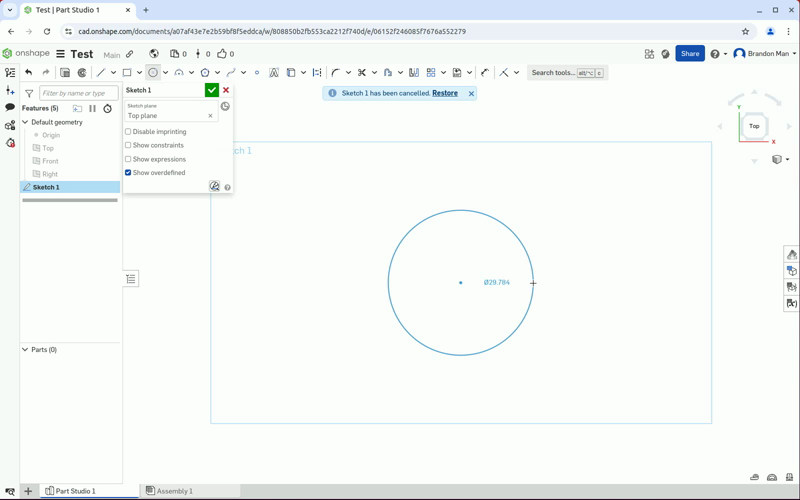
key(esc)
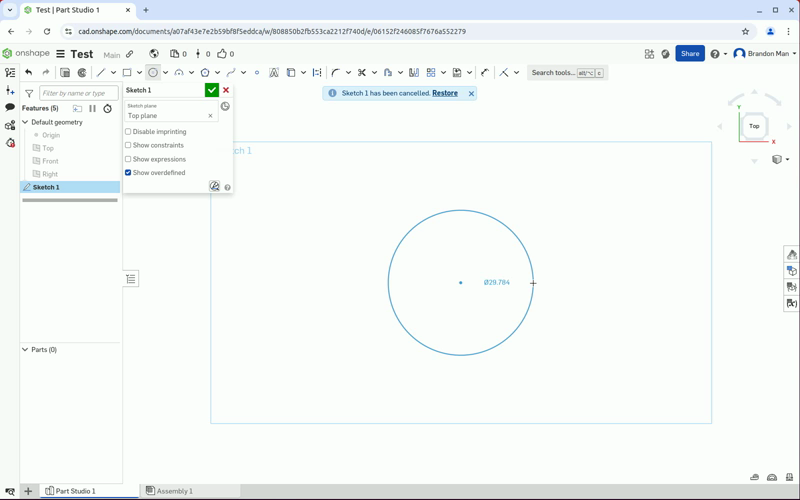
mouse_move(497, 326)
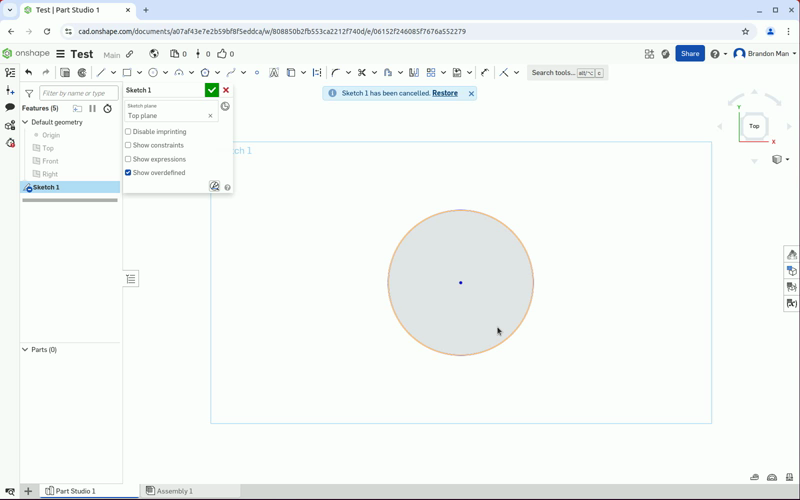
click(497, 326)
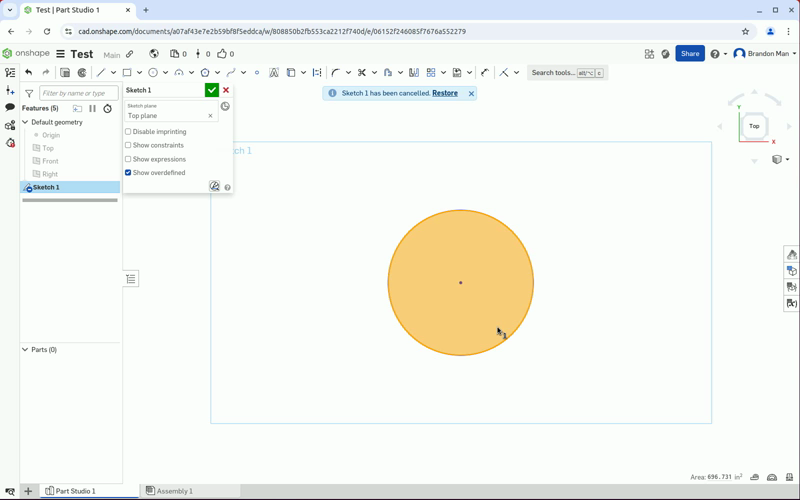
mouse_move(73, 352)
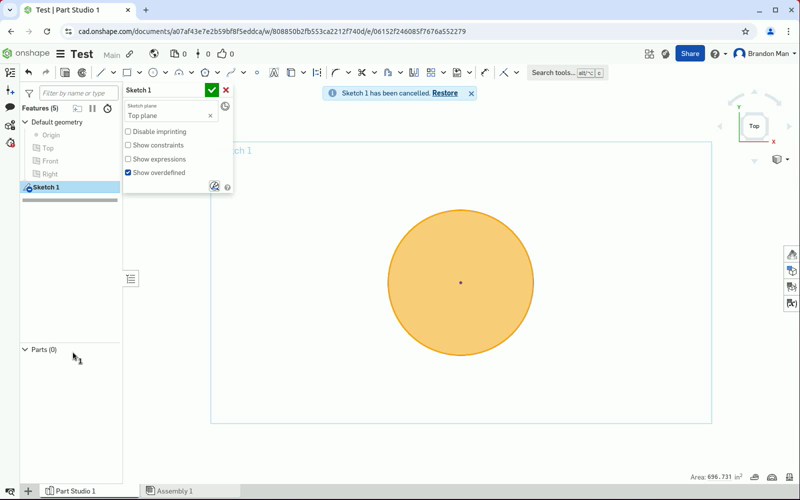
key(shift+y)
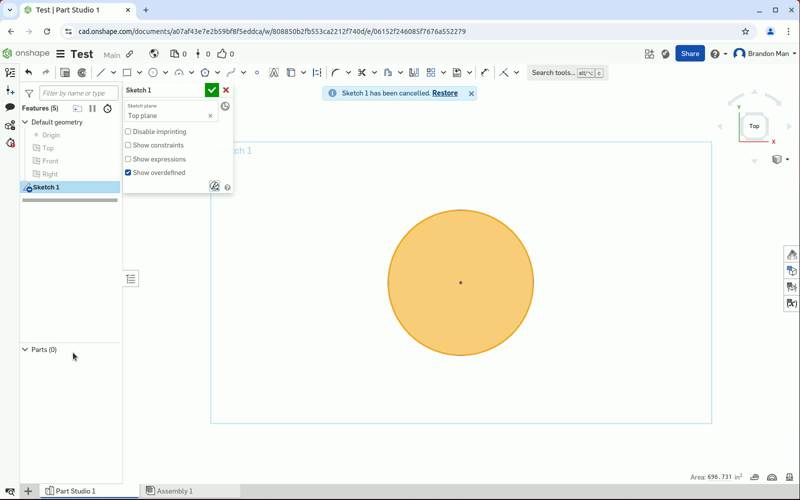
key(shift+e)
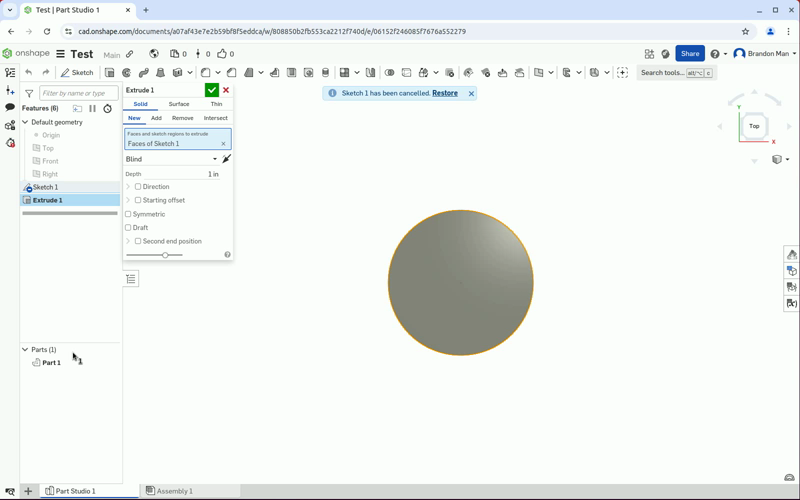
mouse_move(143, 106)
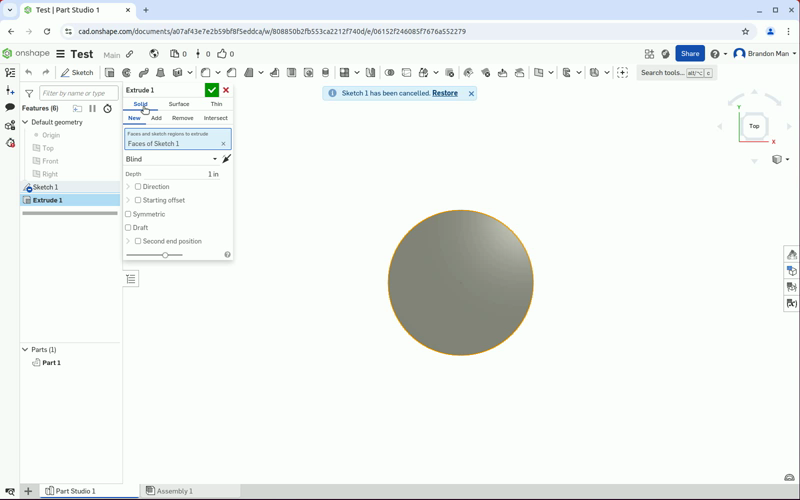
click(143, 106)
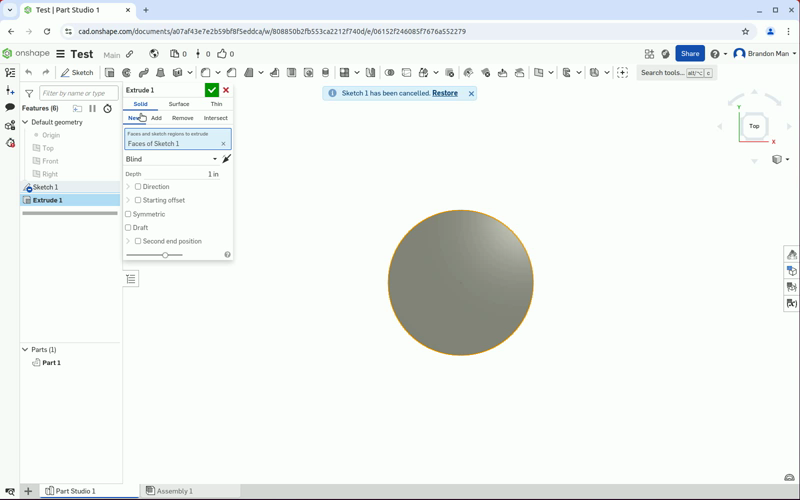
mouse_move(137, 120)
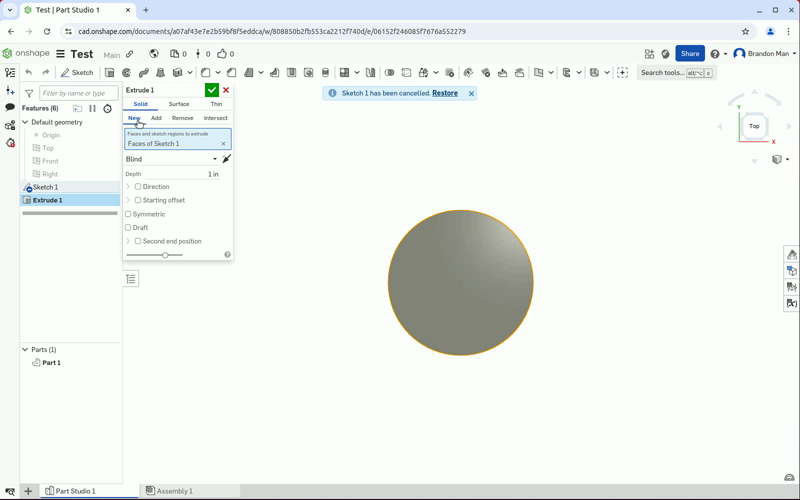
click(137, 120)
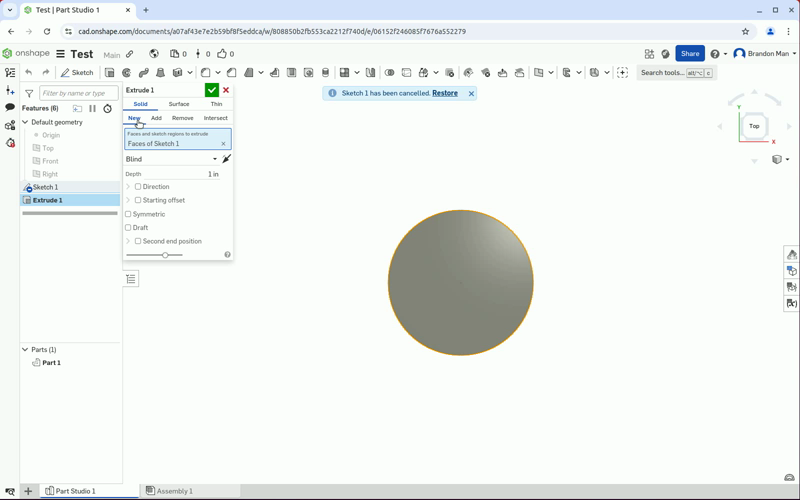
key(tab, 4)
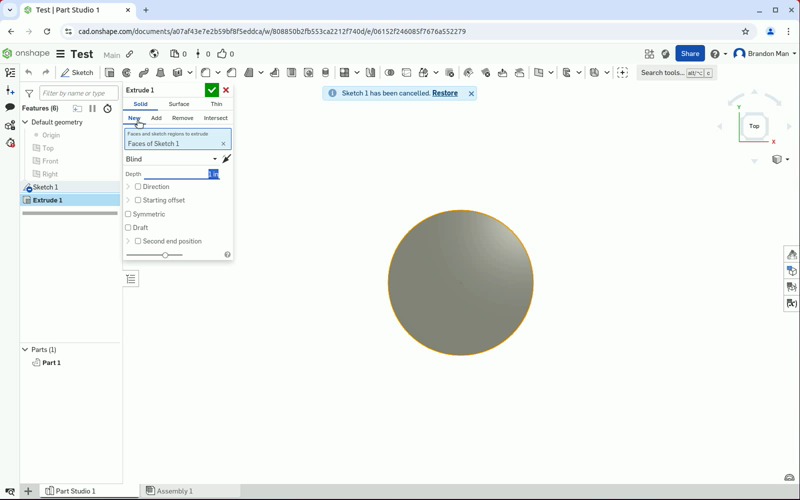
text(8.184)
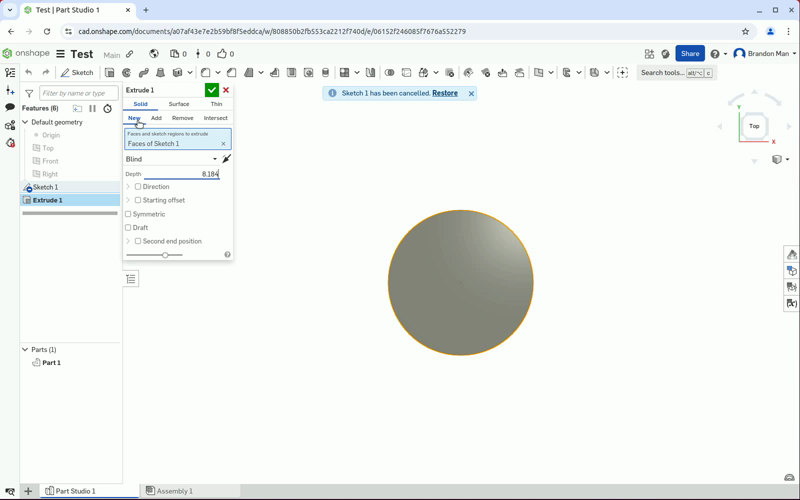
key(enter)
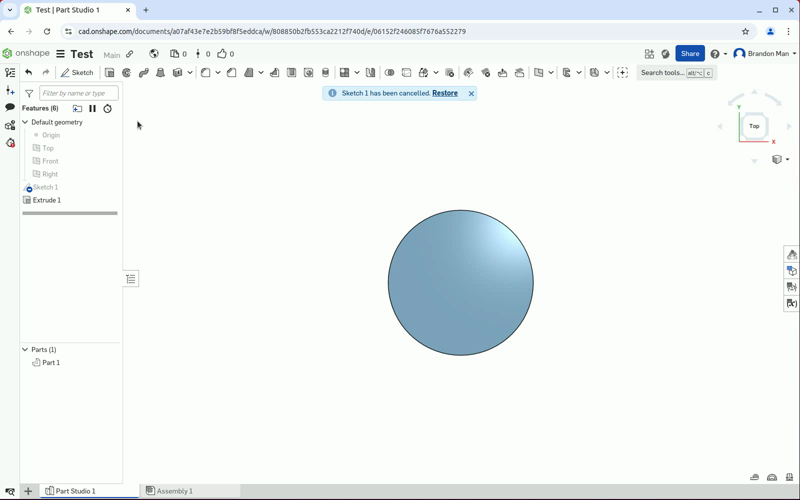
key(shift+h)
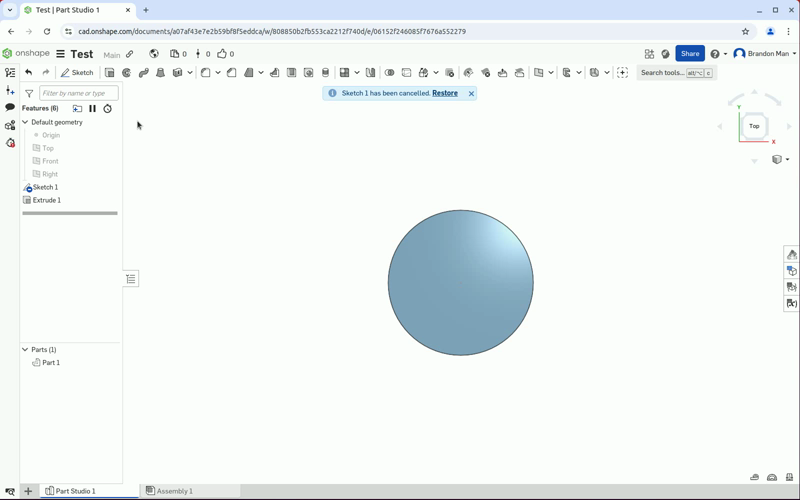
key(shift+h)
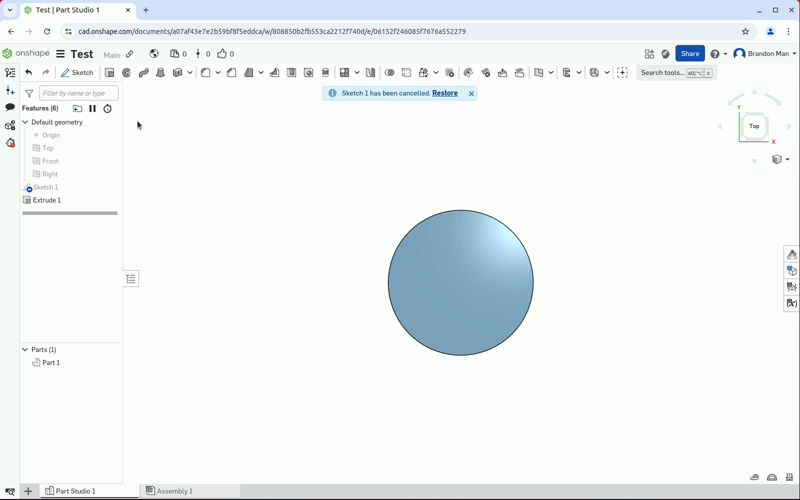
mouse_move(73, 189)
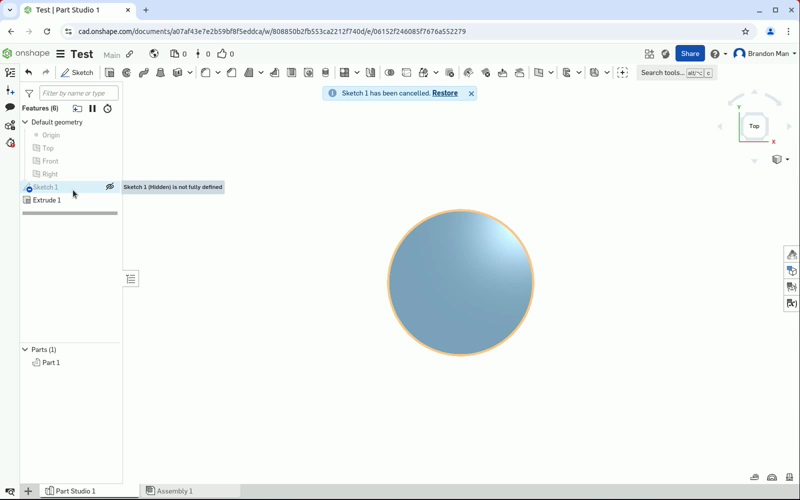
click(73, 189)
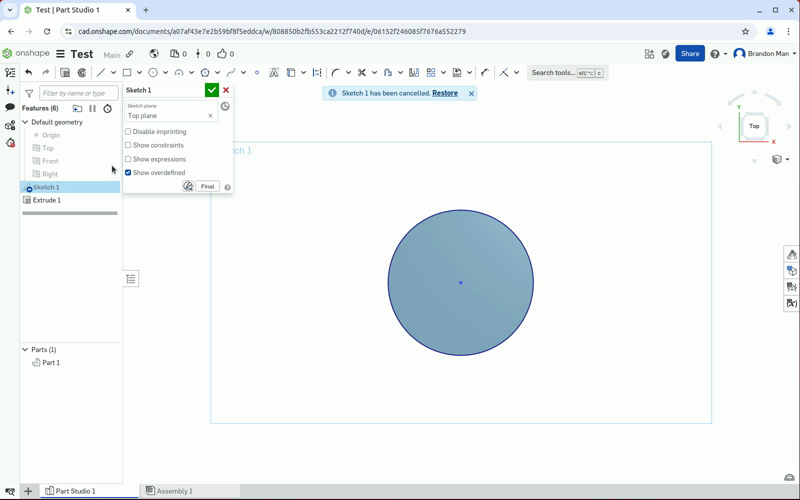
mouse_move(229, 92)
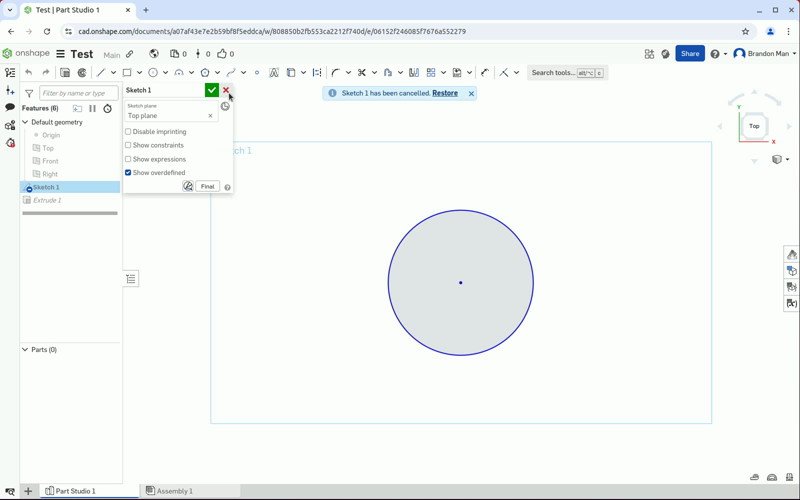
click(229, 92)
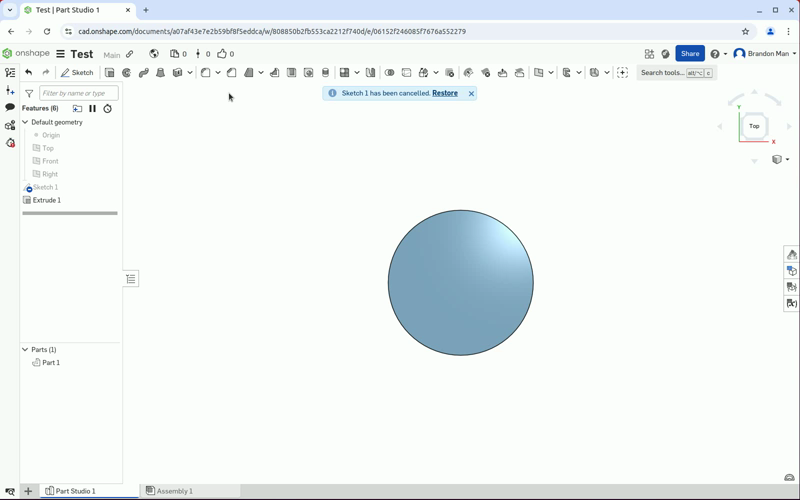
mouse_move(541, 75)
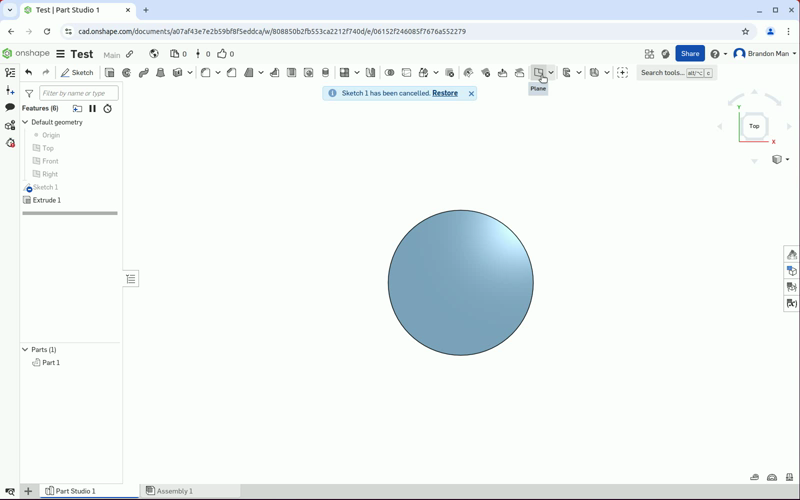
click(541, 75)
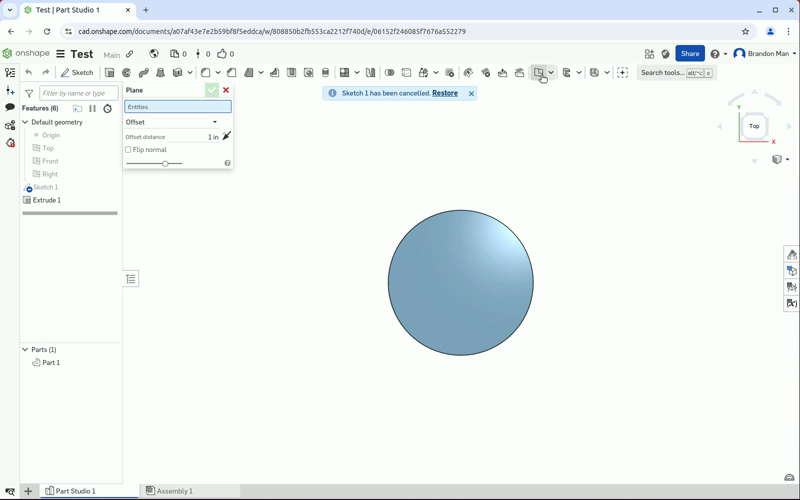
mouse_move(73, 150)
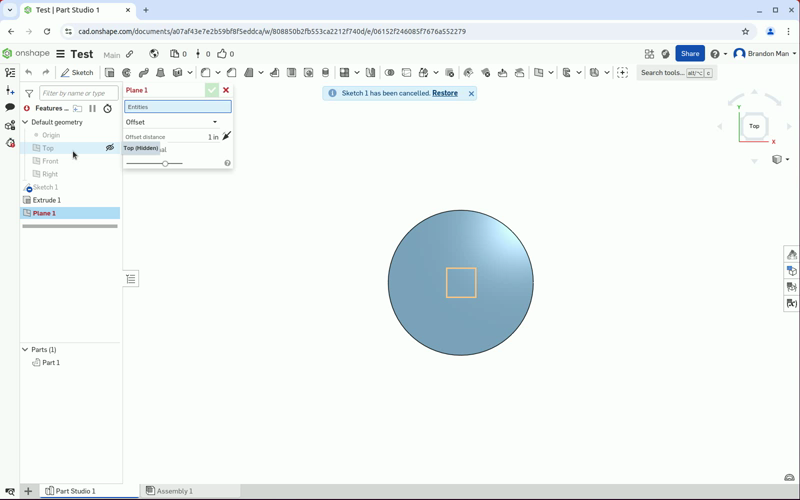
click(73, 150)
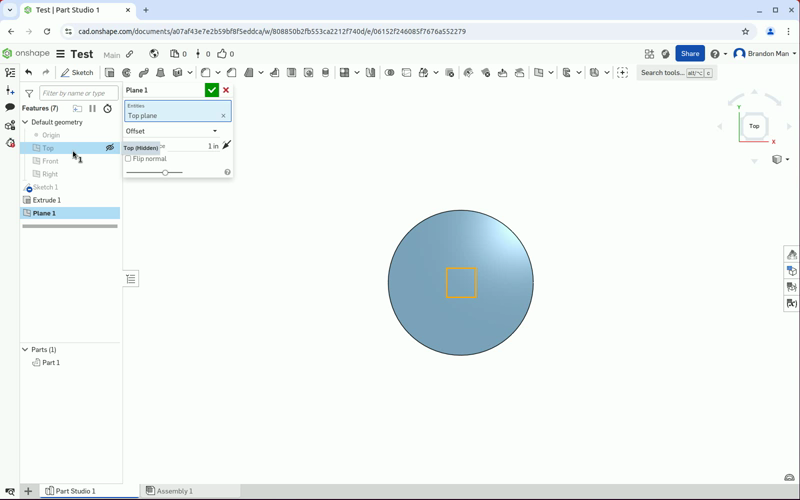
key(tab, 2)
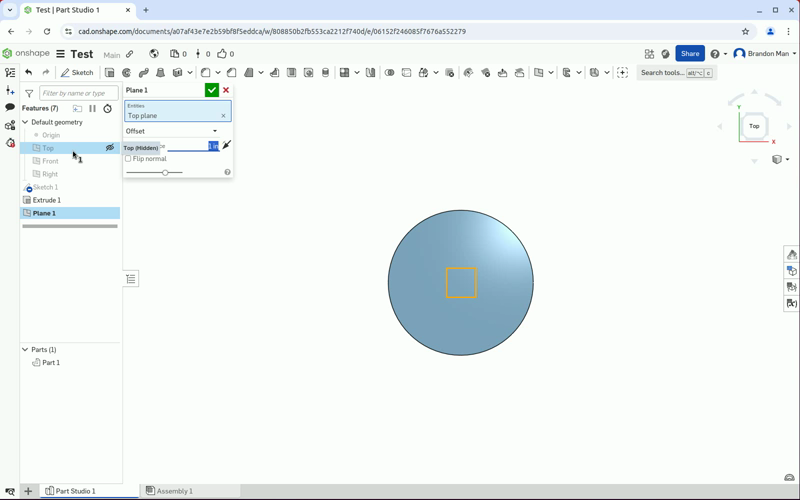
text(8.196)
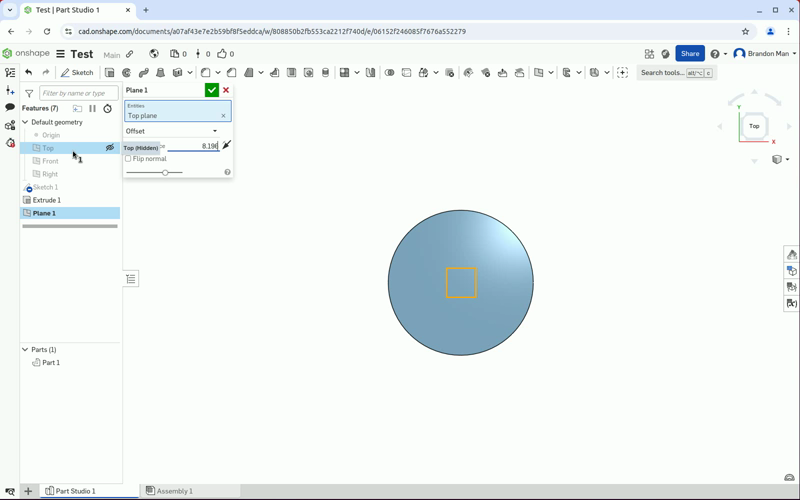
key(enter, 2)
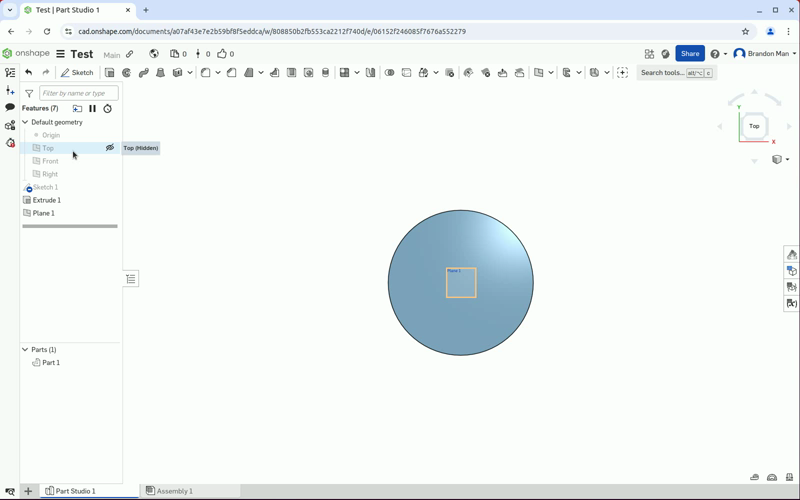
key(shift+s)
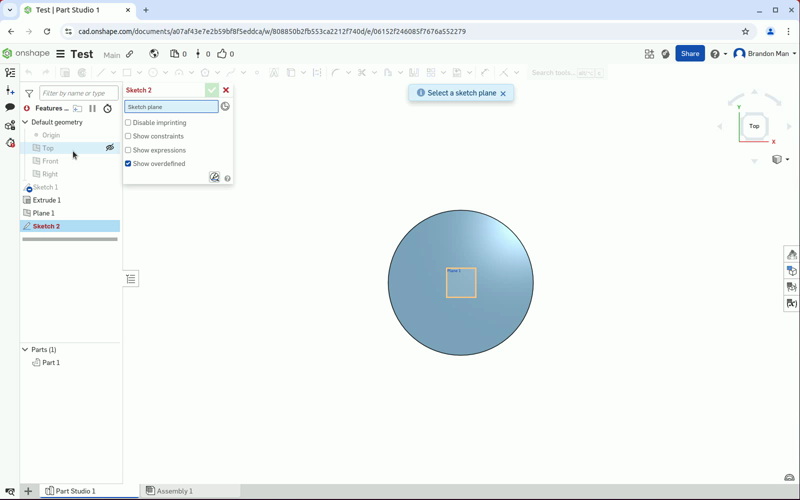
mouse_move(73, 215)
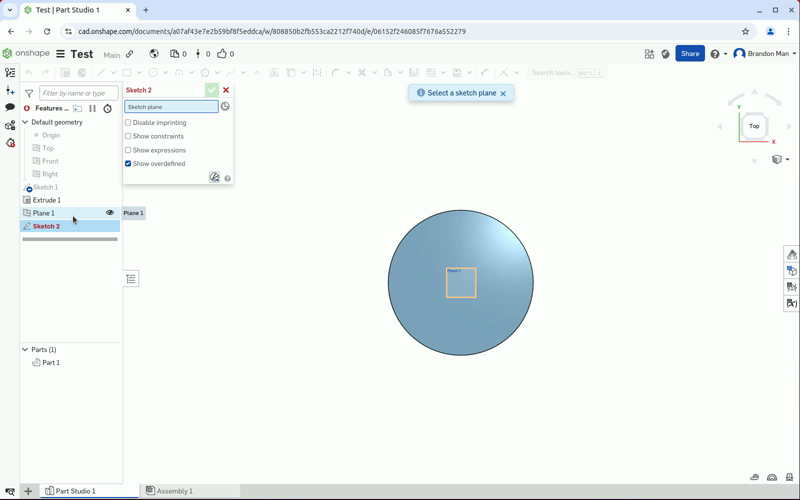
click(73, 215)
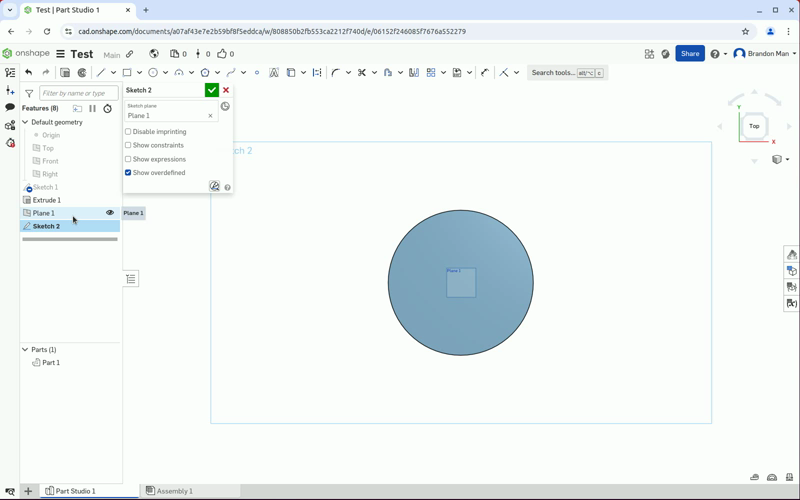
mouse_move(73, 352)
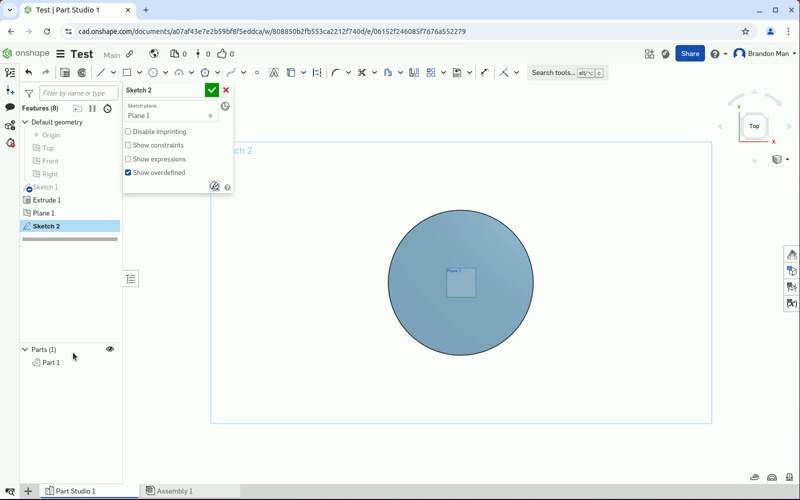
key(y)
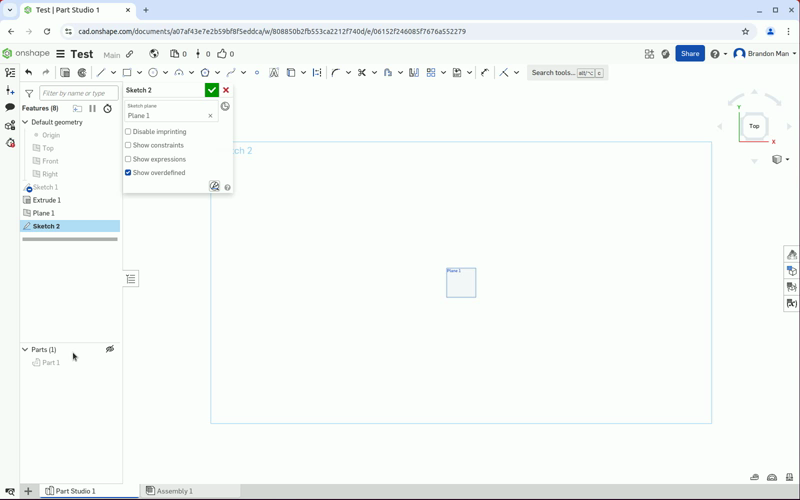
key(c)
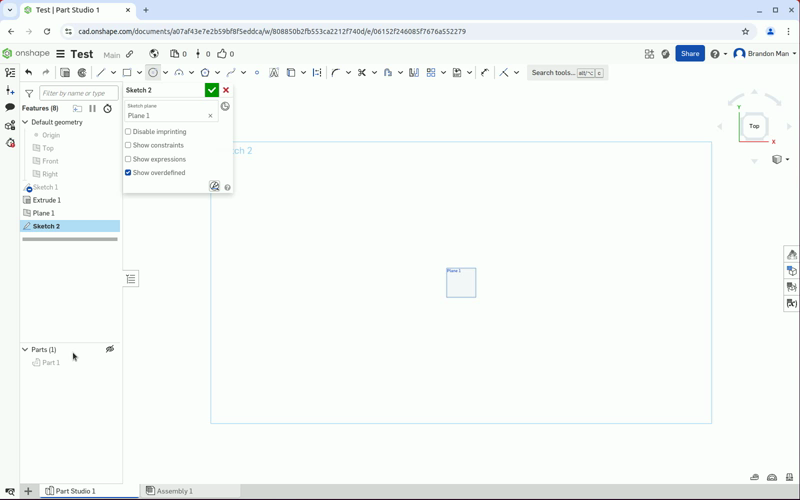
key_down(shift)
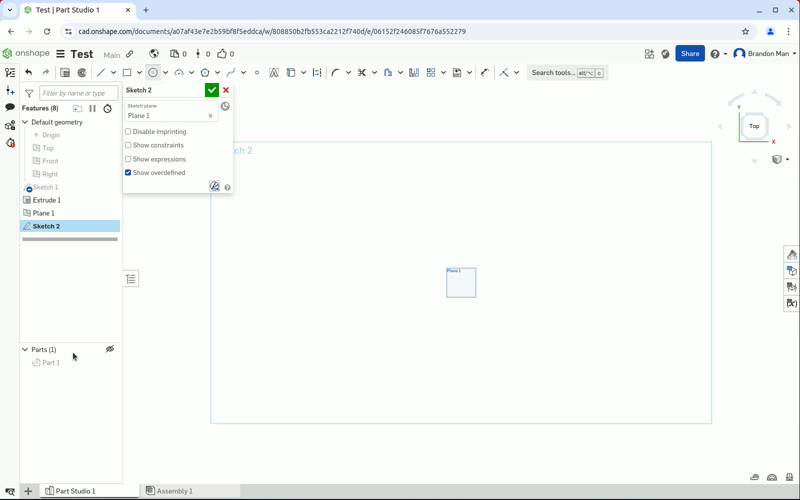
mouse_move(460, 282)
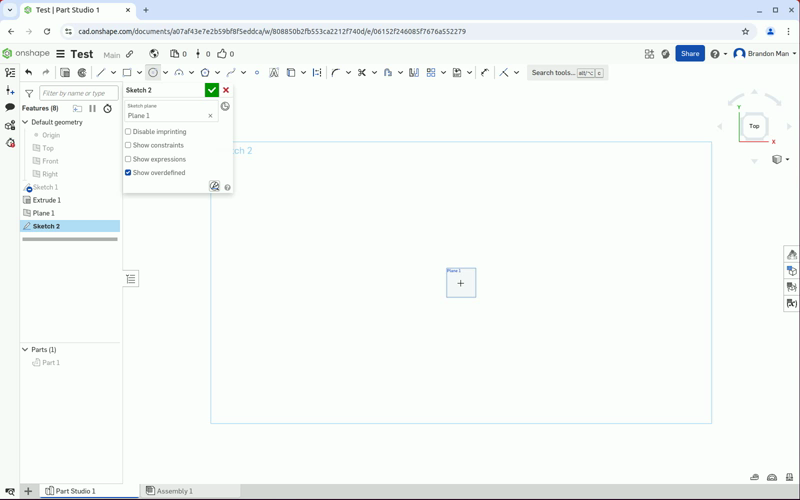
click(460, 282)
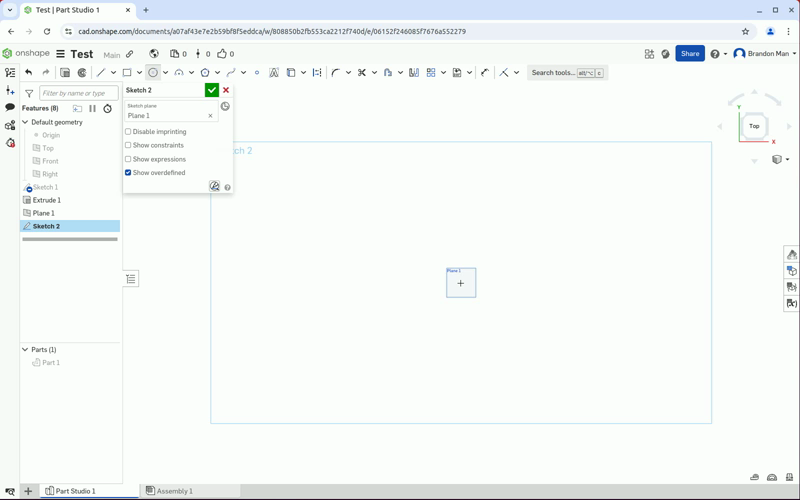
key_up(shift)
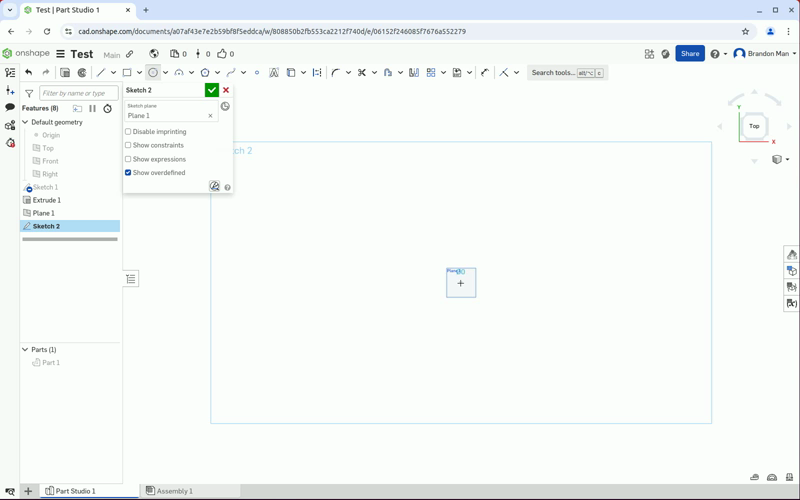
mouse_move(511, 282)
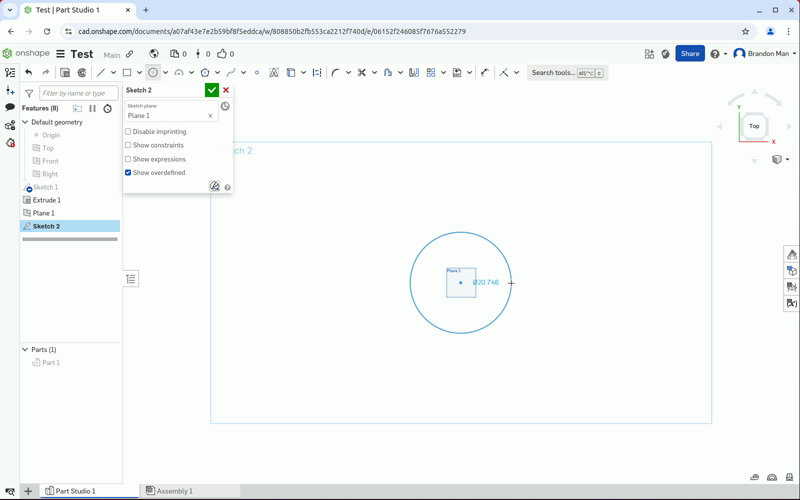
click(511, 282)
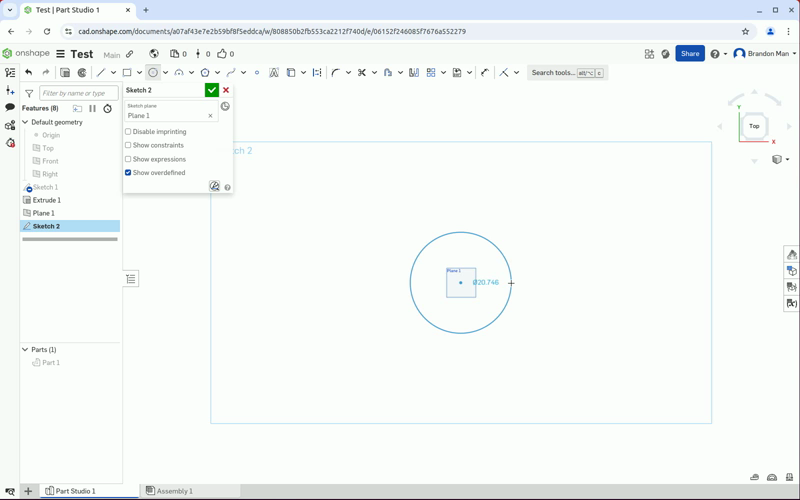
key(esc)
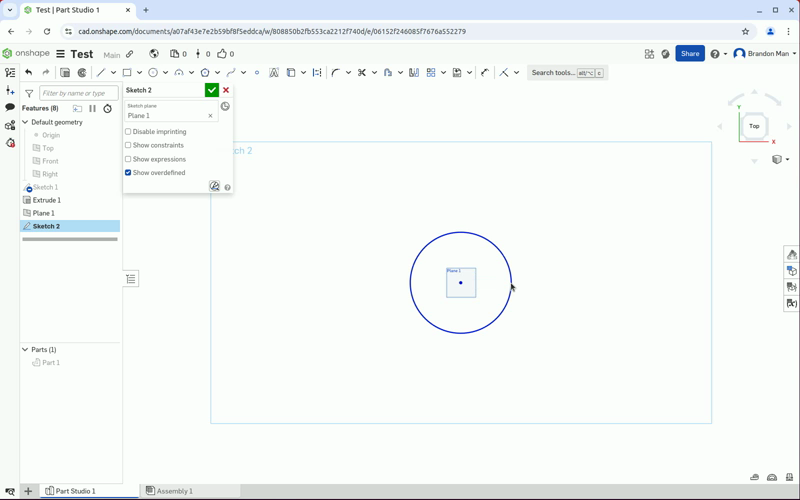
mouse_move(500, 284)
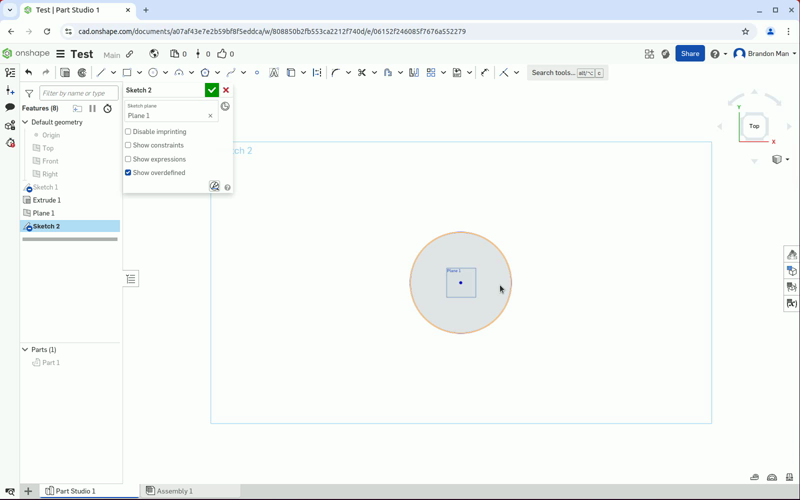
click(500, 284)
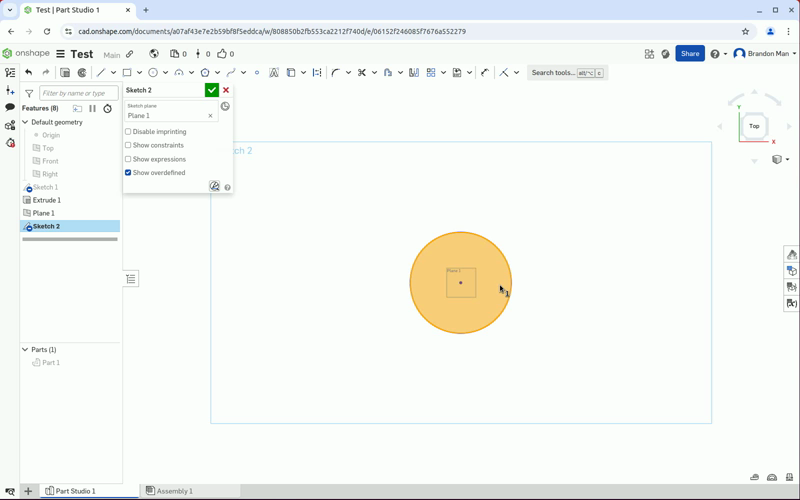
mouse_move(73, 352)
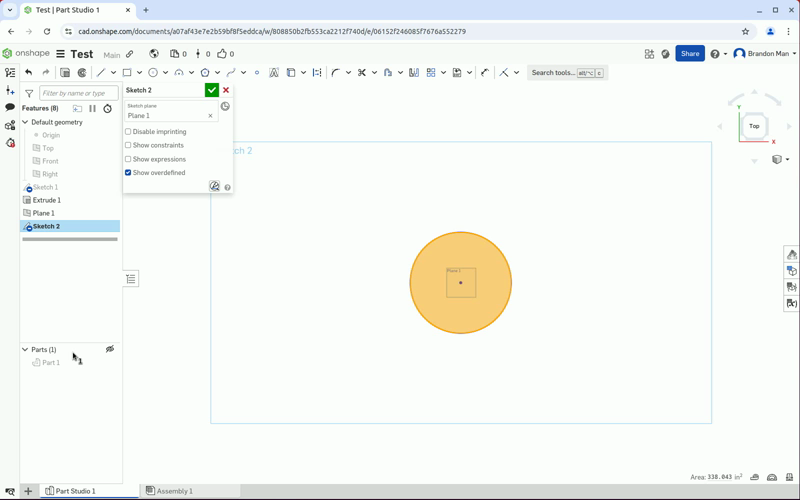
key(shift+y)
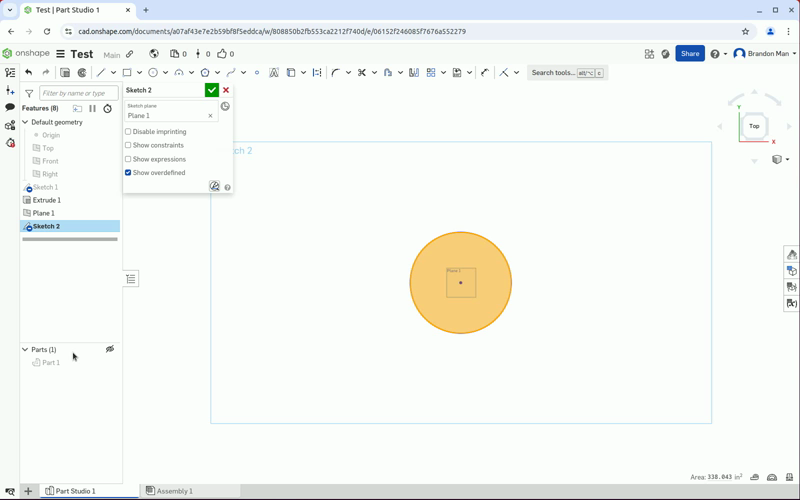
key(shift+e)
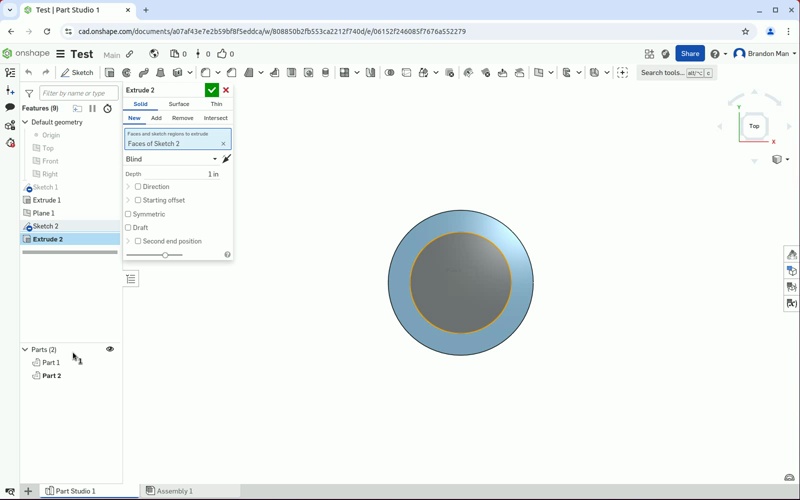
mouse_move(143, 106)
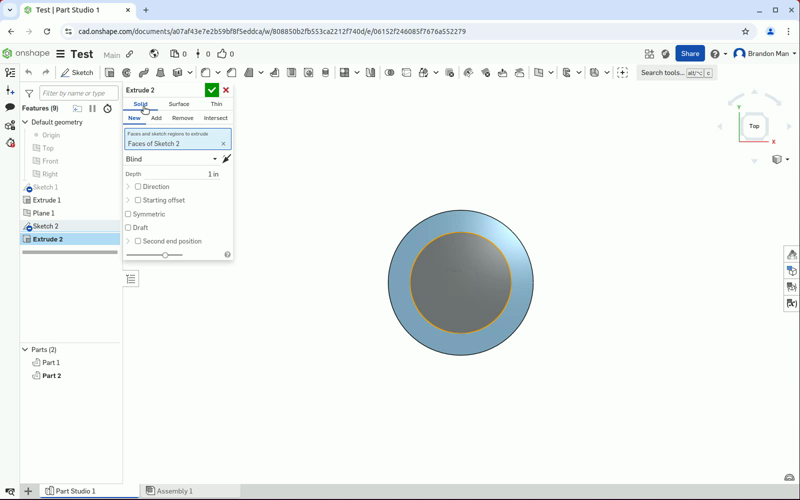
click(143, 106)
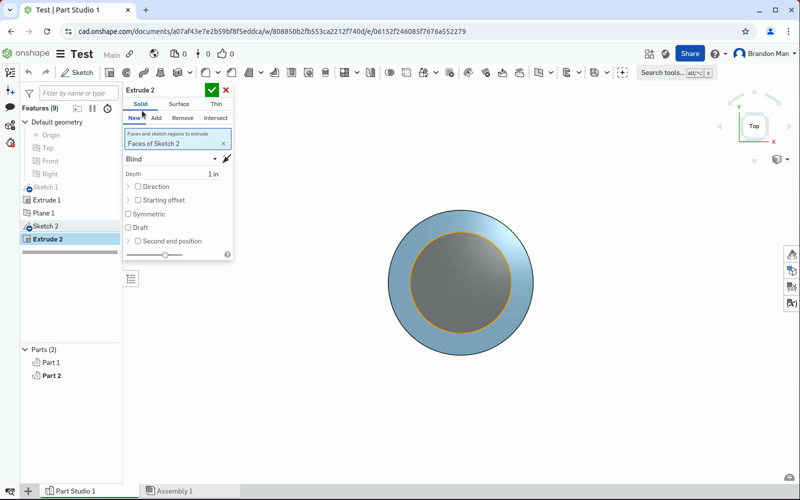
mouse_move(137, 120)
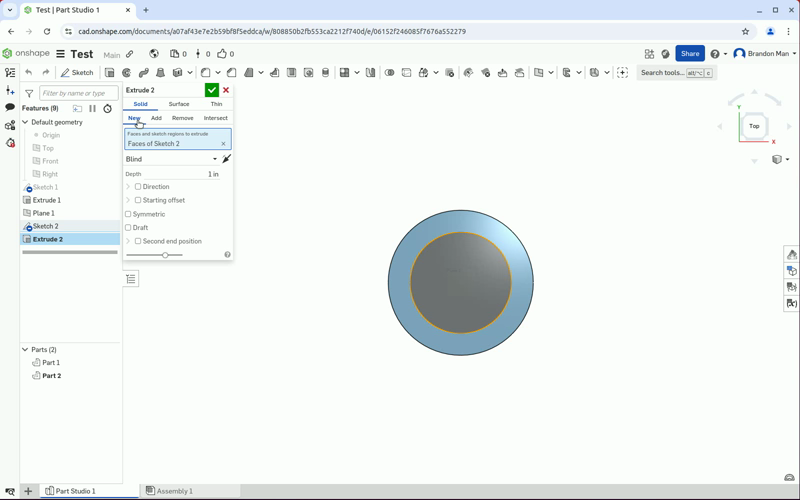
click(137, 120)
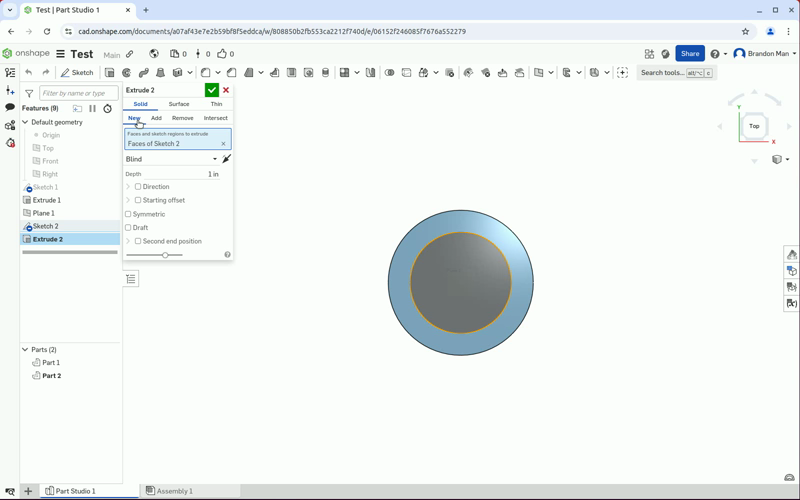
key(tab, 4)
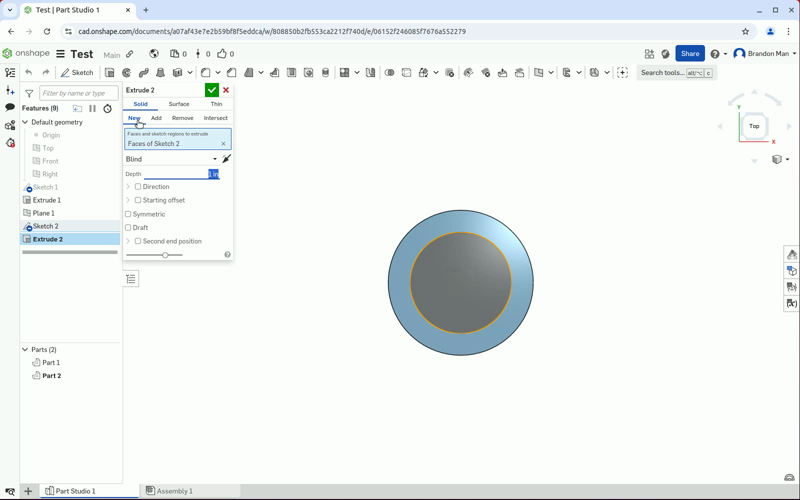
text(11.554)
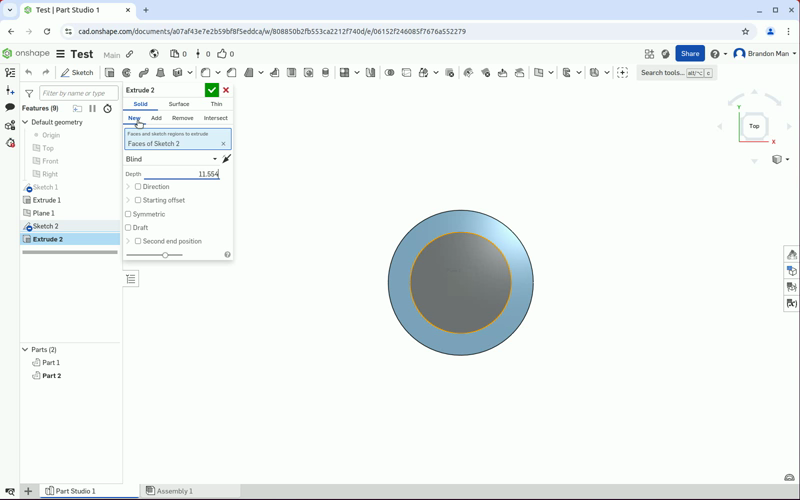
key(enter)
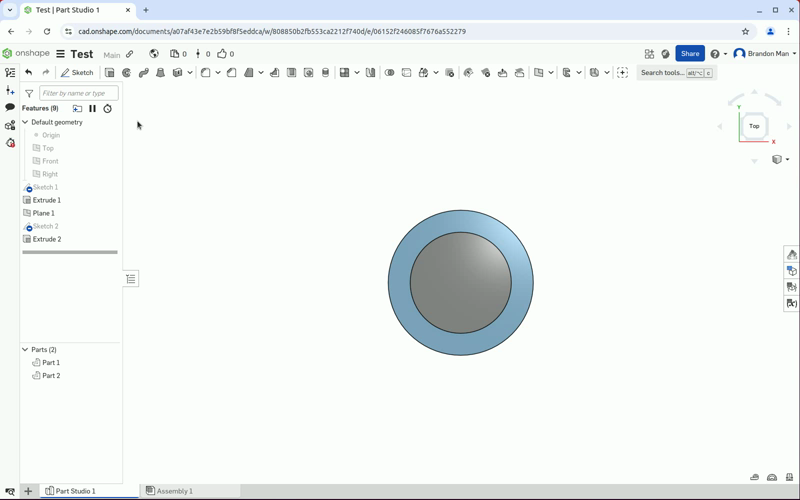
key(shift+h)
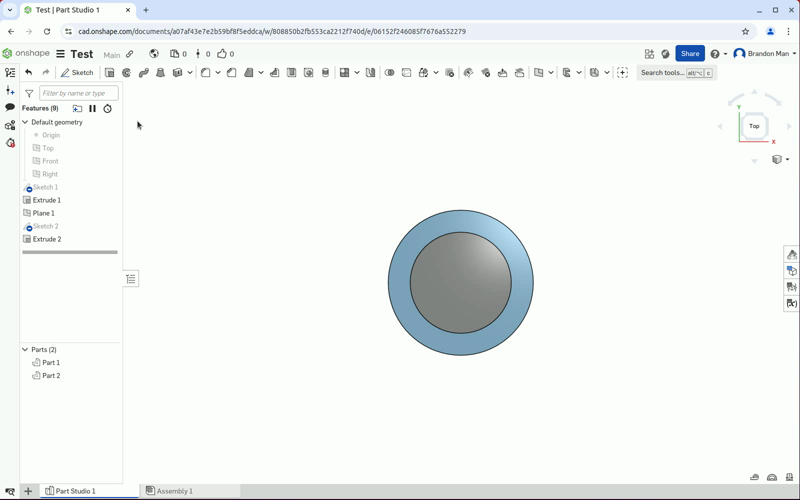
key(shift+h)
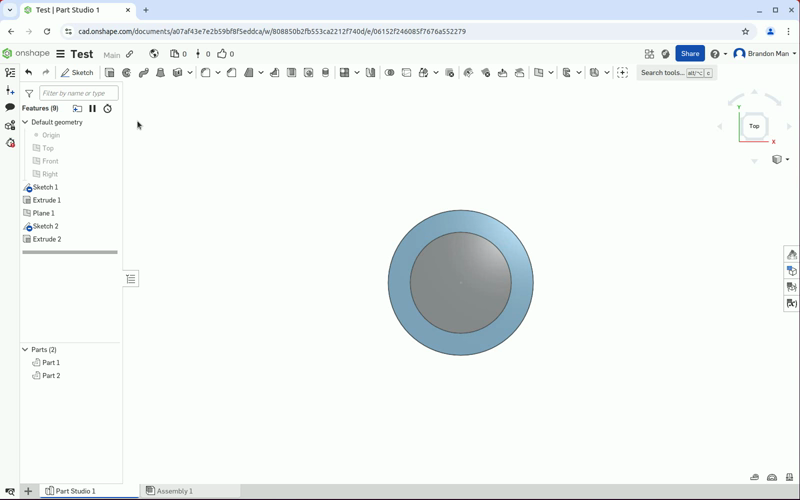
key(shift+7)
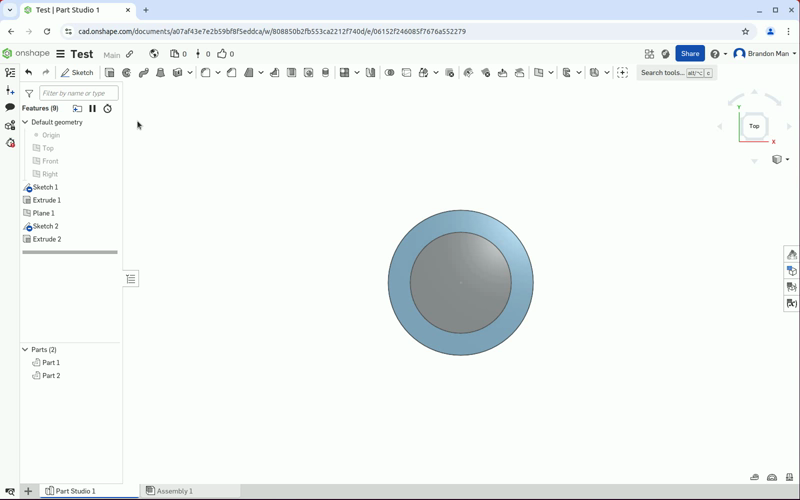
key(up, 3)
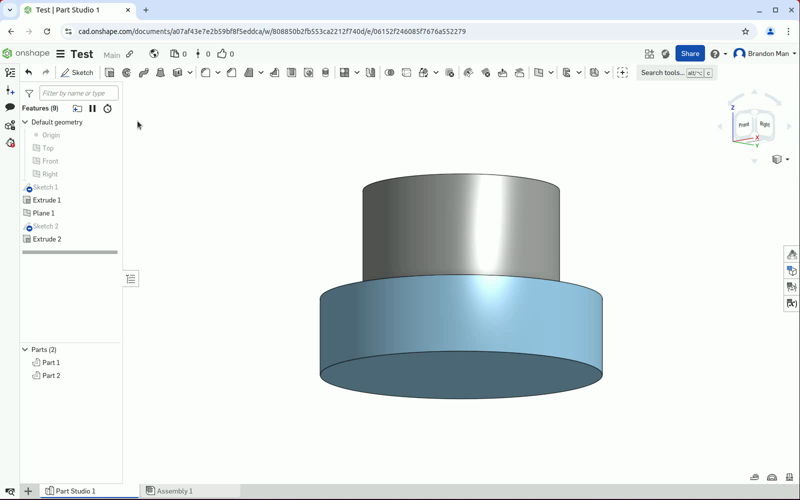
key(left, 3)
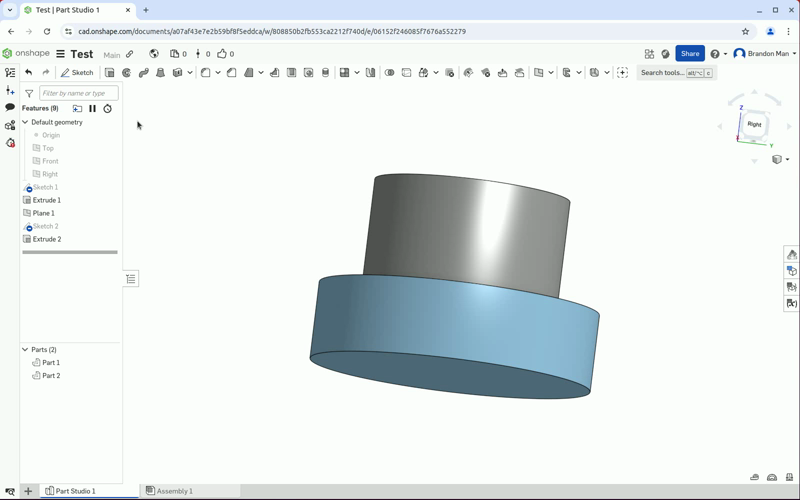
key(right, 3)
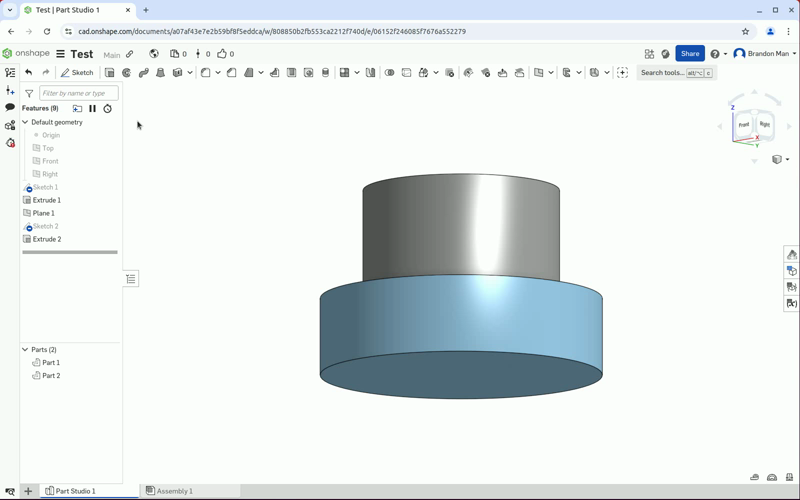
key(down, 3)
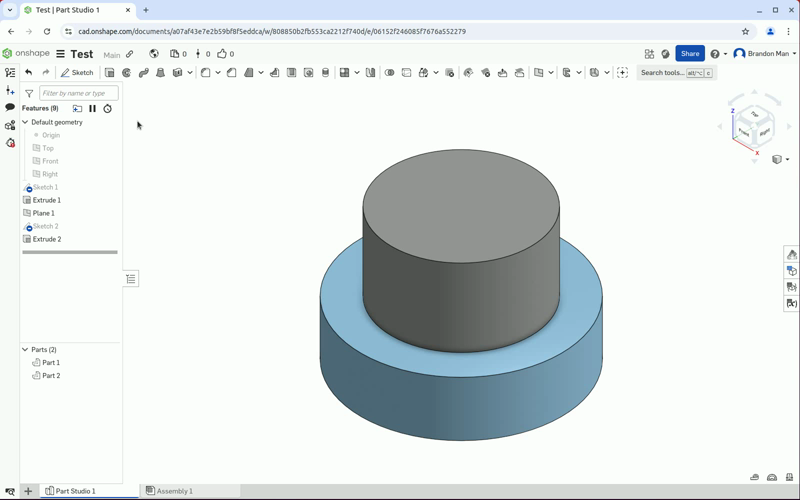
mouse_move(73, 189)
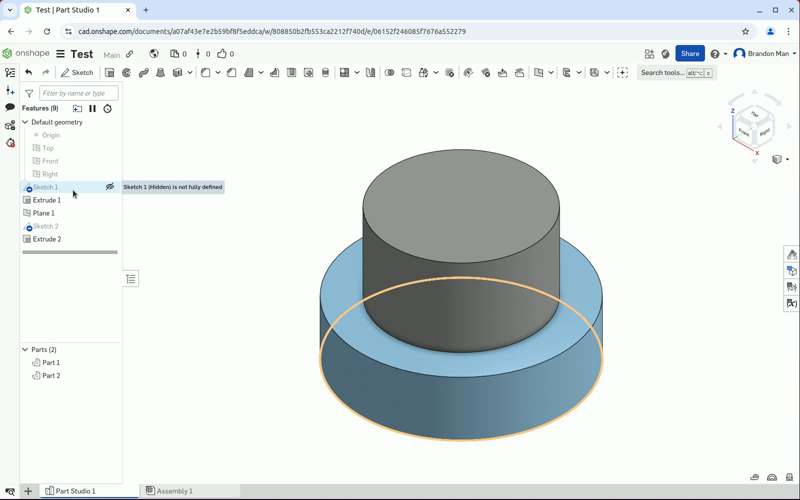
click(73, 189)